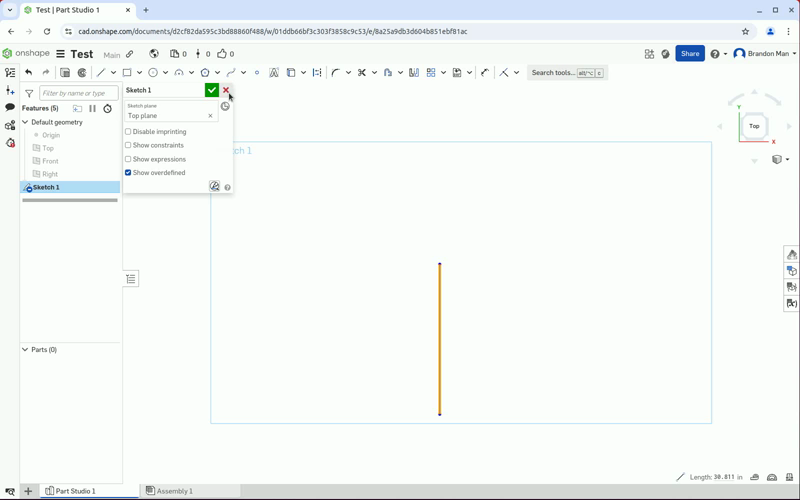
key(shift+h)
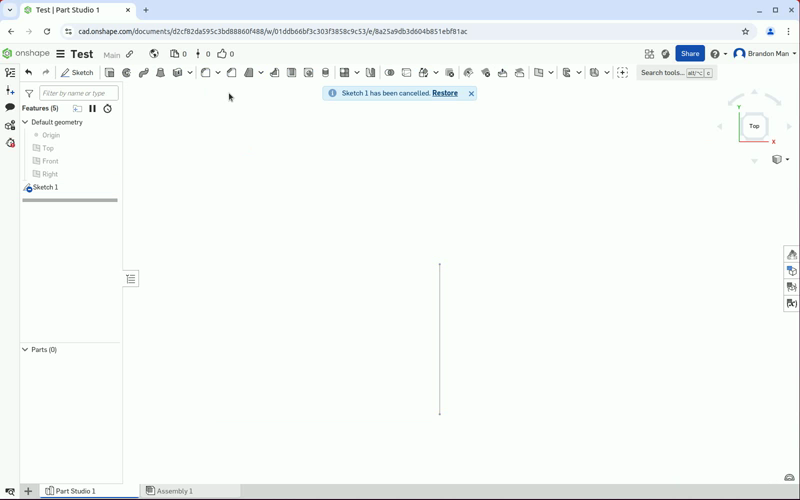
key(shift+s)
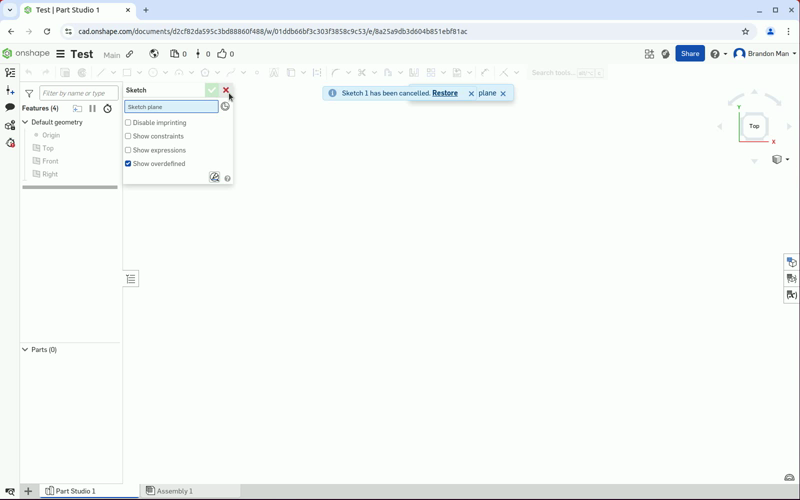
mouse_move(73, 150)
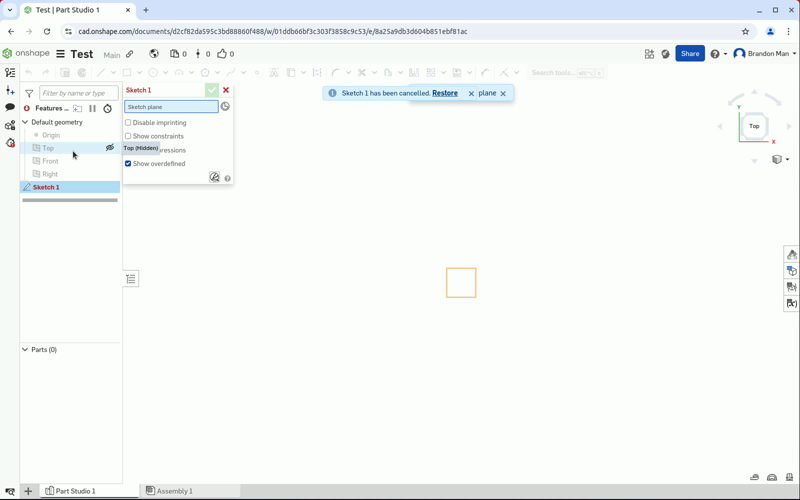
click(73, 150)
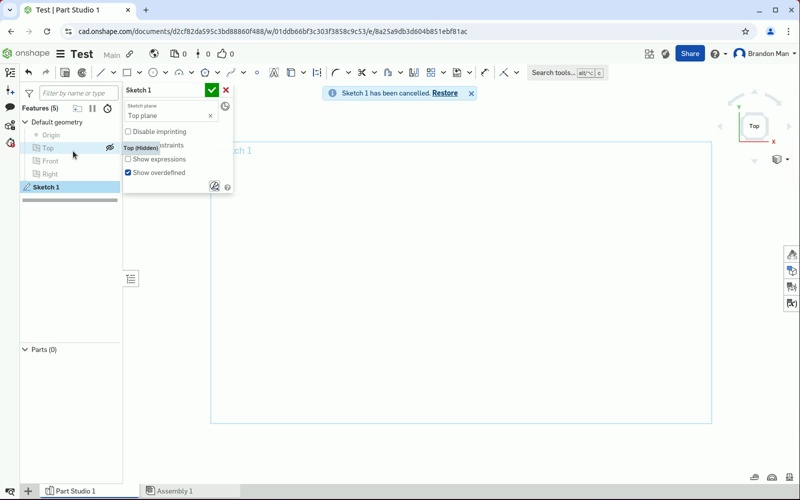
mouse_move(73, 352)
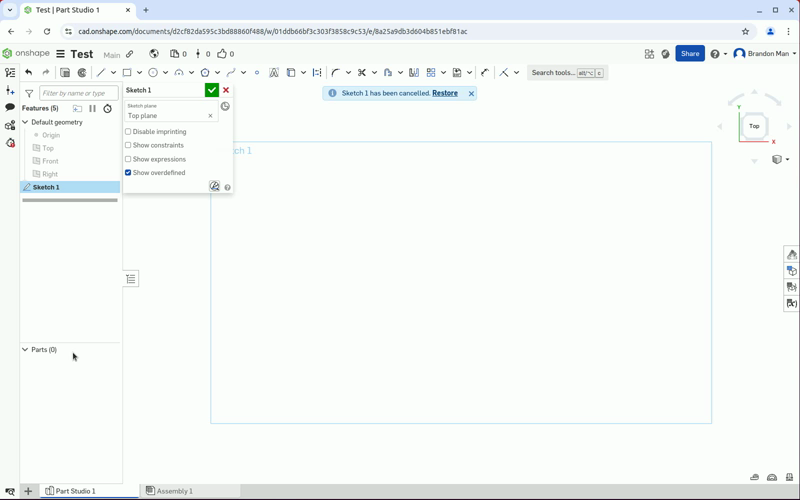
key(y)
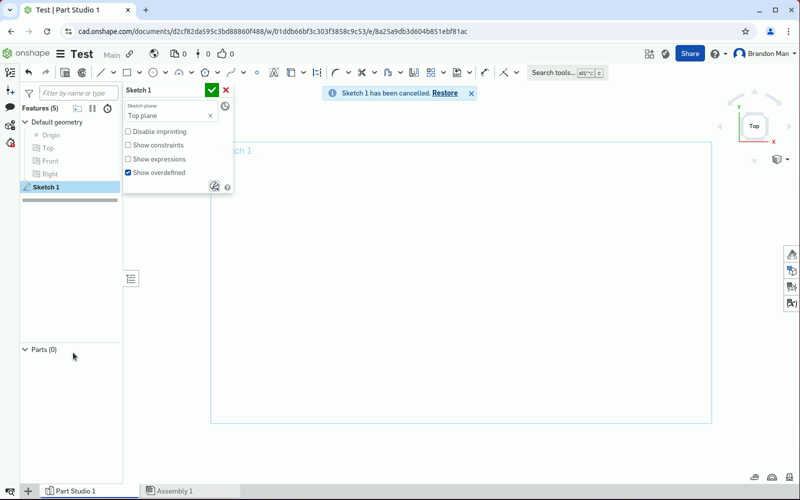
key(c)
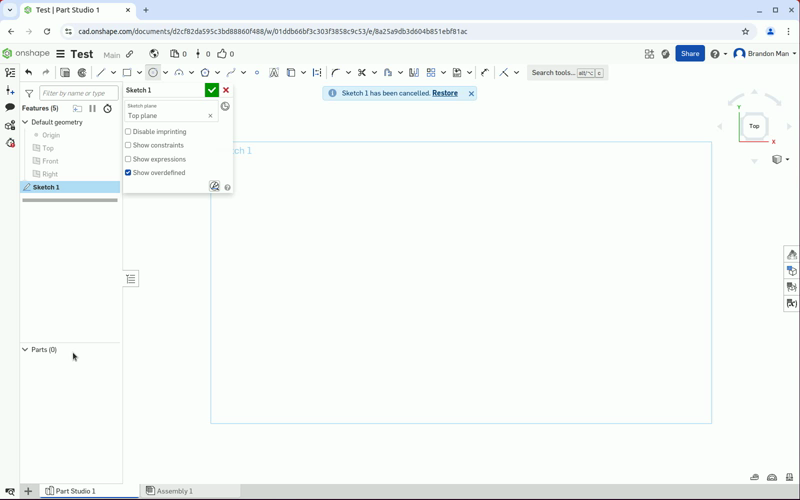
key_down(shift)
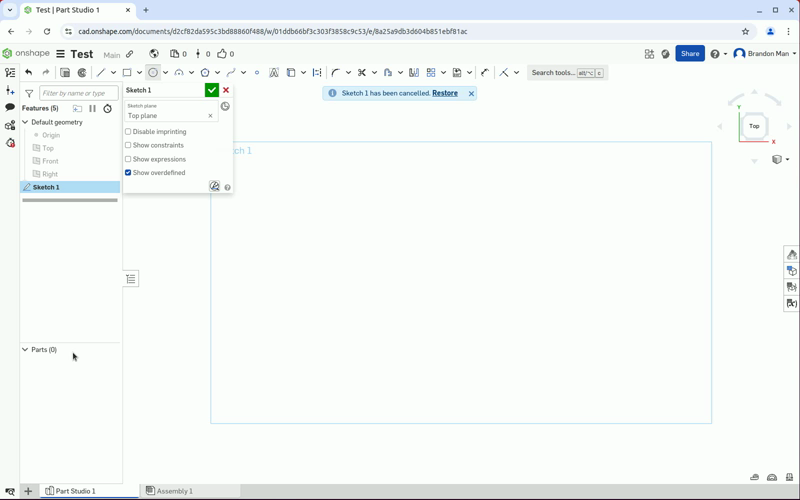
mouse_move(461, 282)
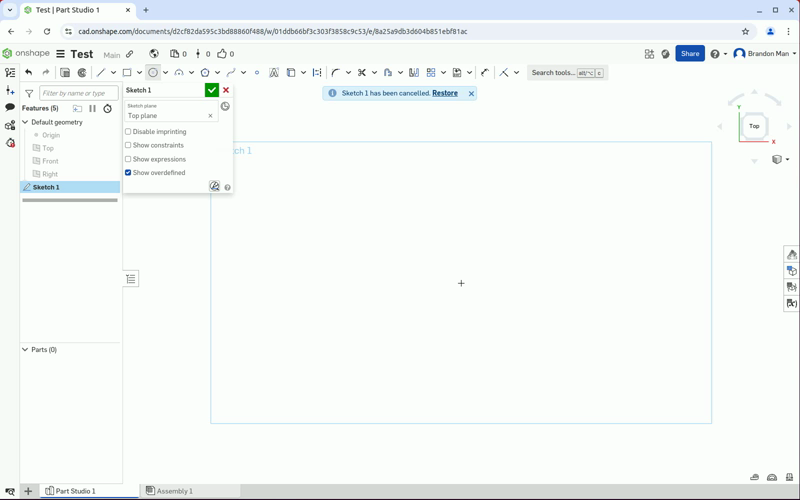
click(461, 282)
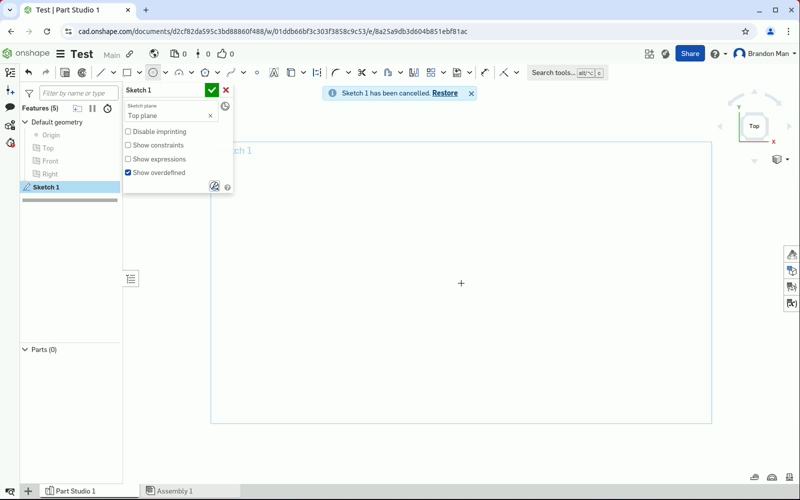
key_up(shift)
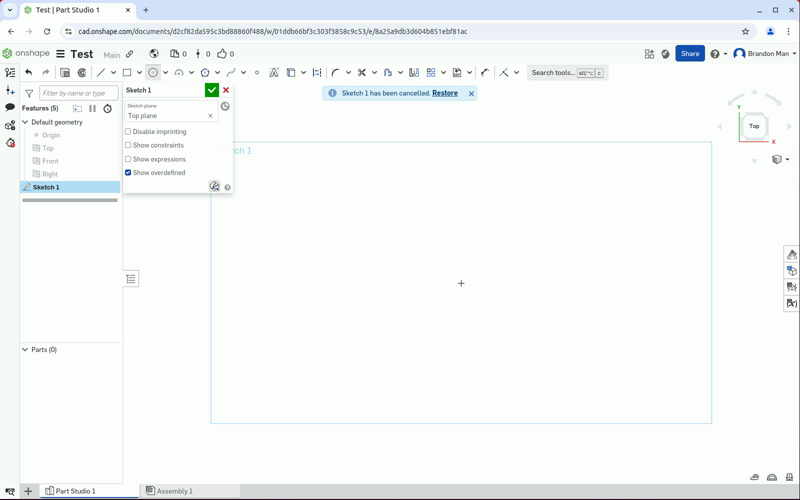
mouse_move(574, 282)
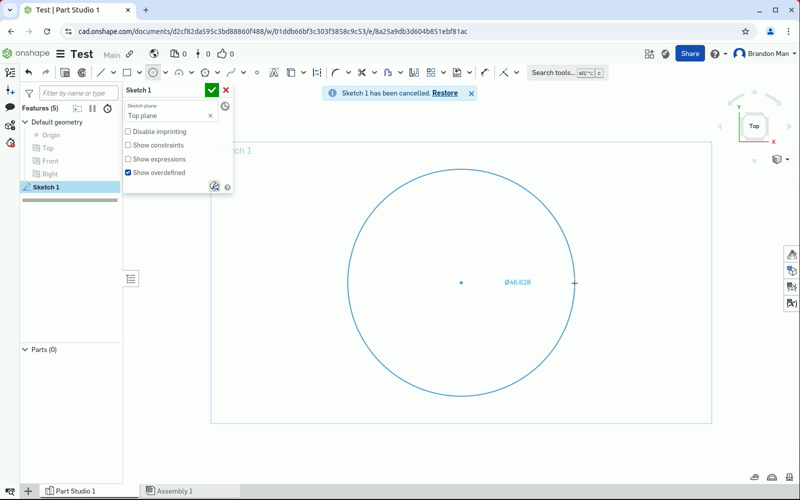
click(574, 282)
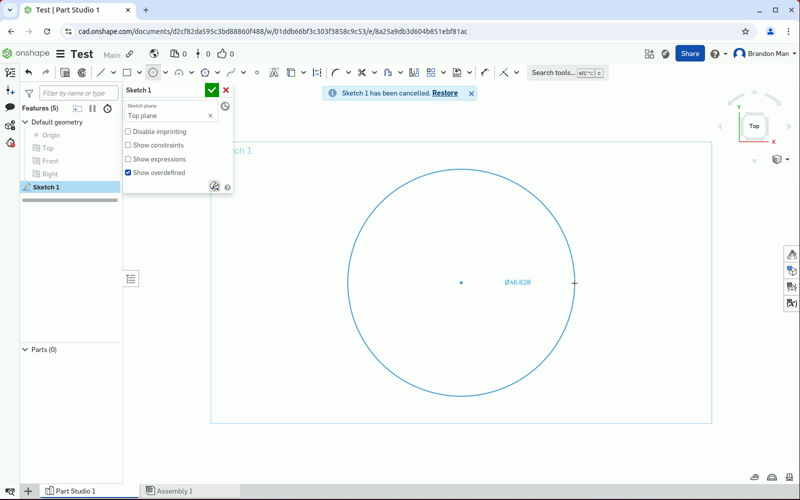
key(esc)
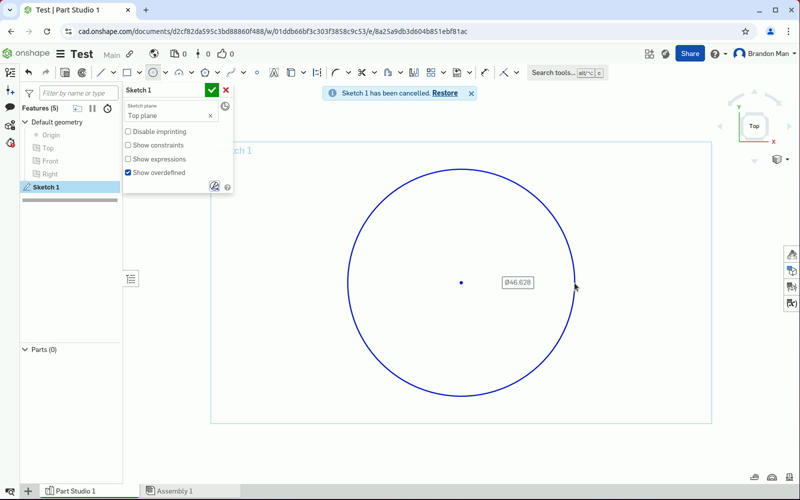
mouse_move(479, 233)
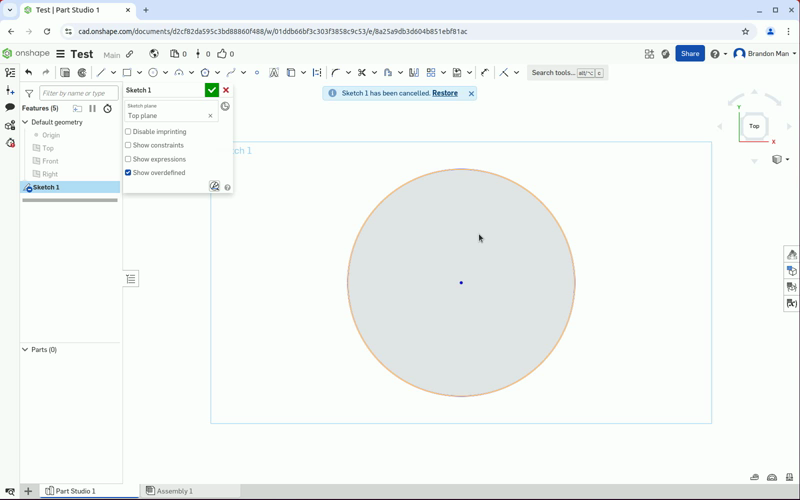
click(479, 233)
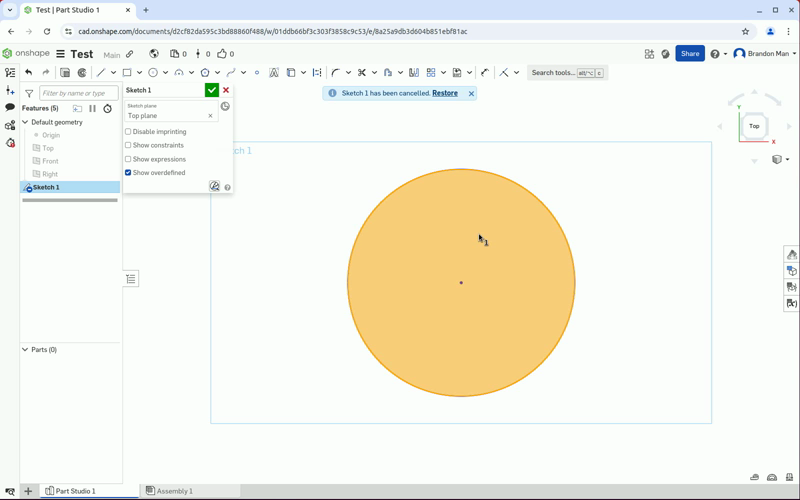
mouse_move(73, 352)
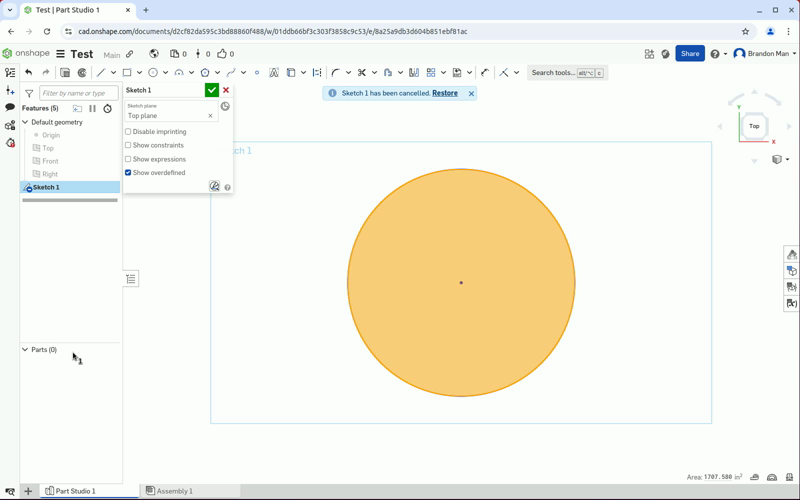
key(shift+y)
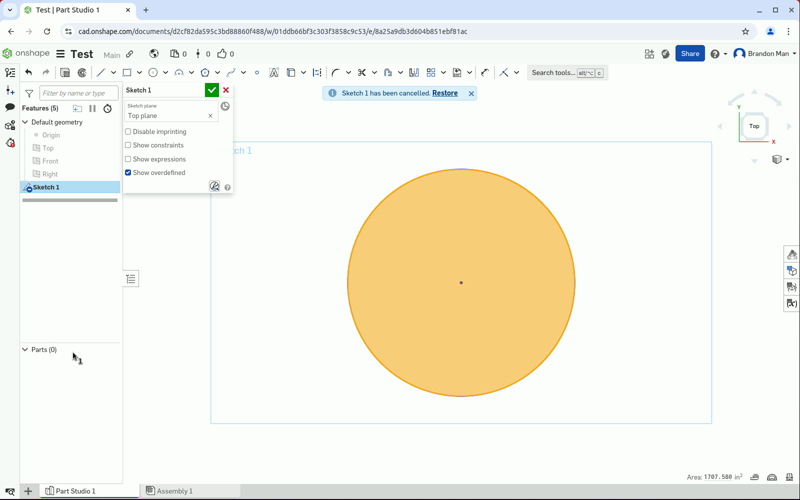
key(shift+e)
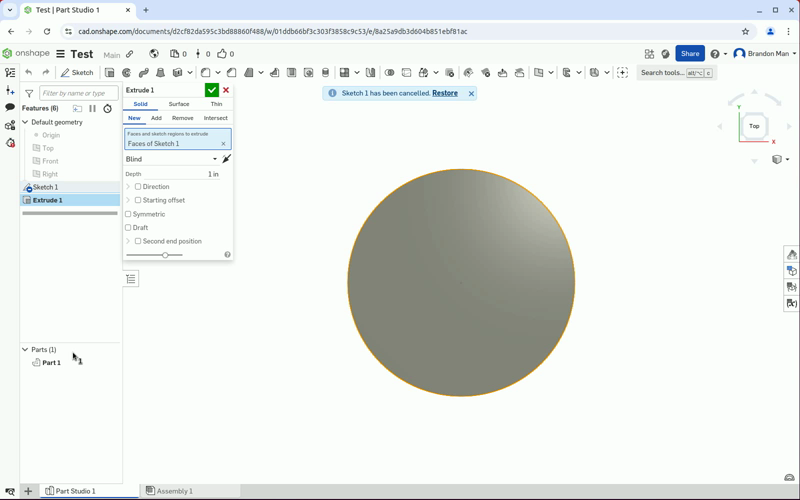
mouse_move(143, 106)
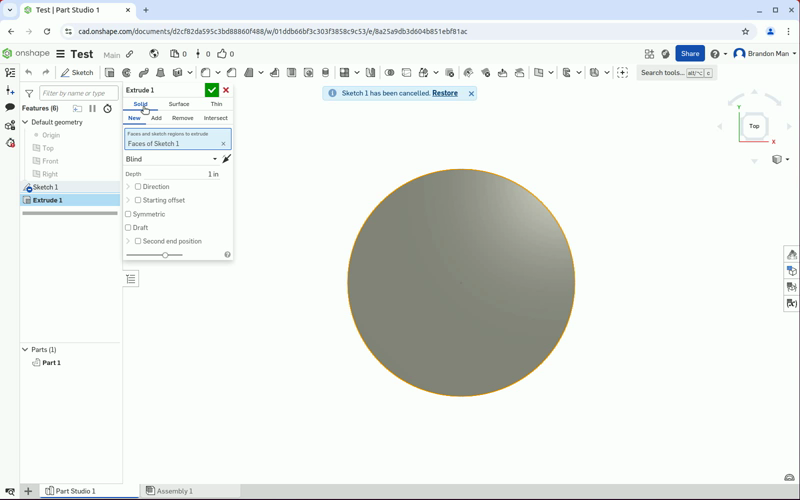
click(143, 106)
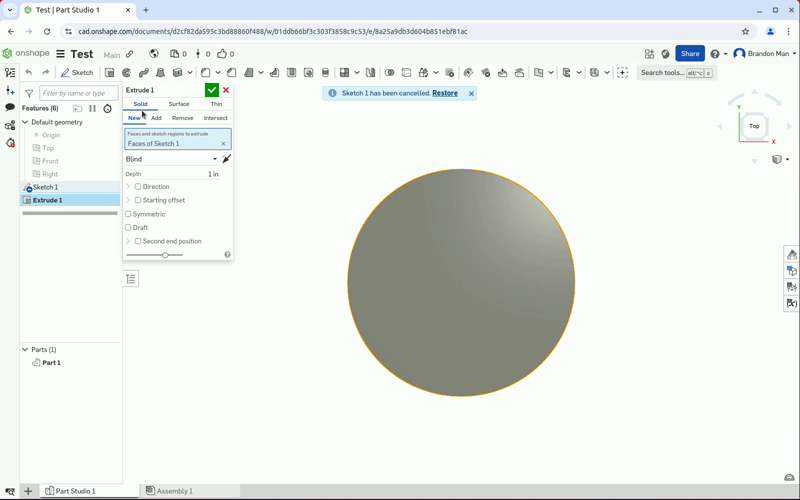
mouse_move(137, 120)
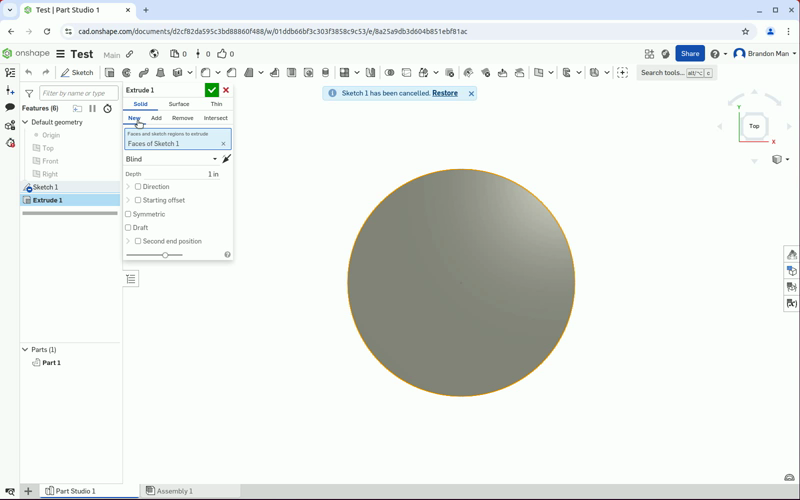
click(137, 120)
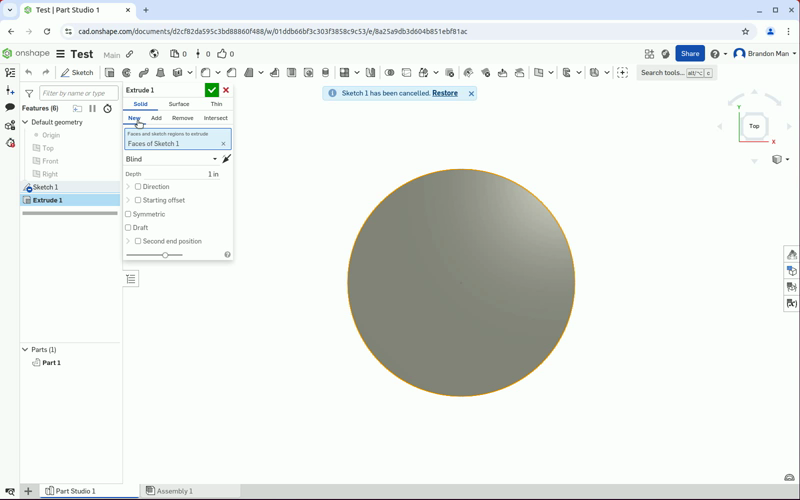
key(tab, 4)
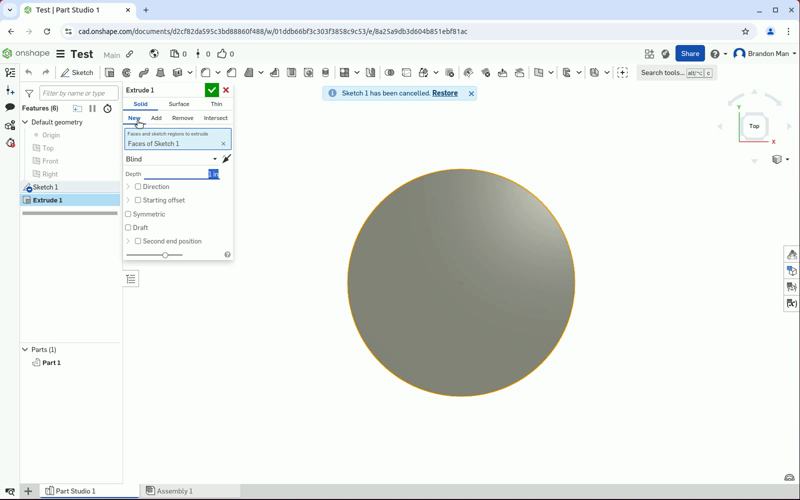
text(14.443)
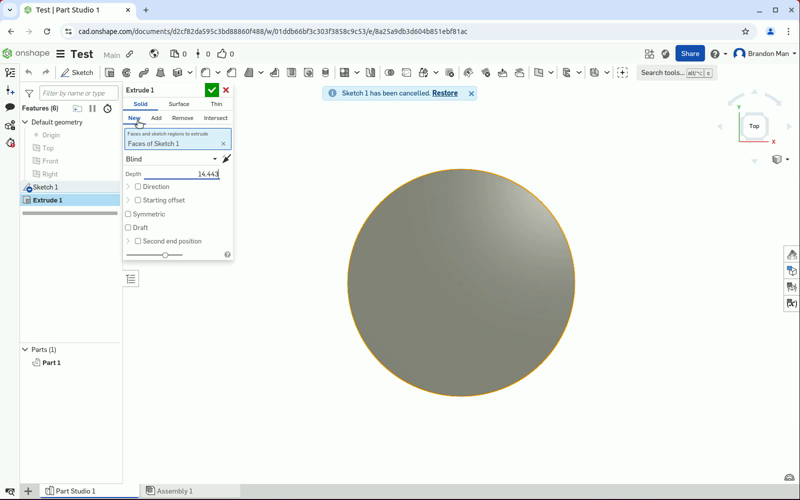
key(enter)
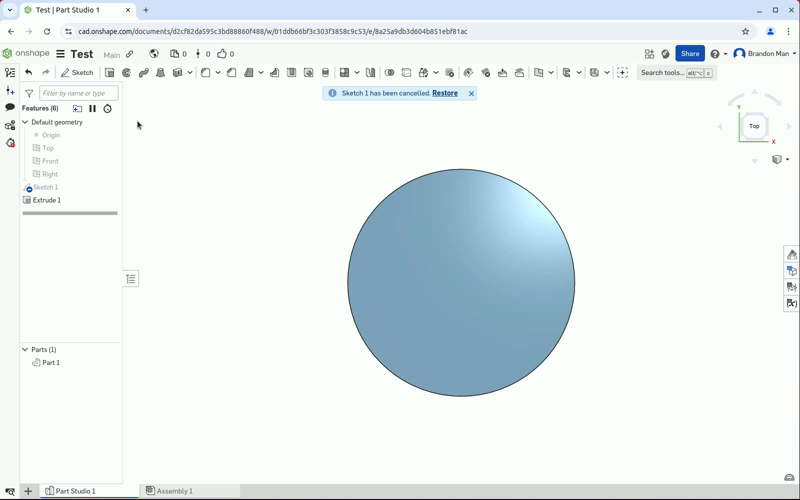
key(shift+h)
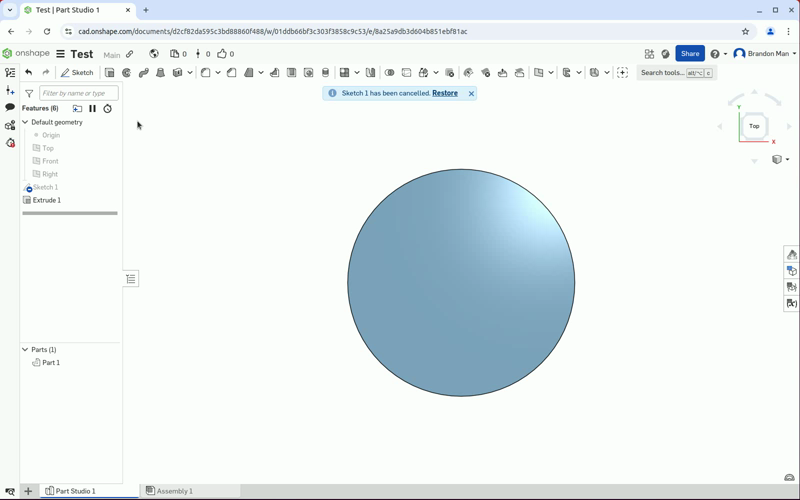
key(shift+h)
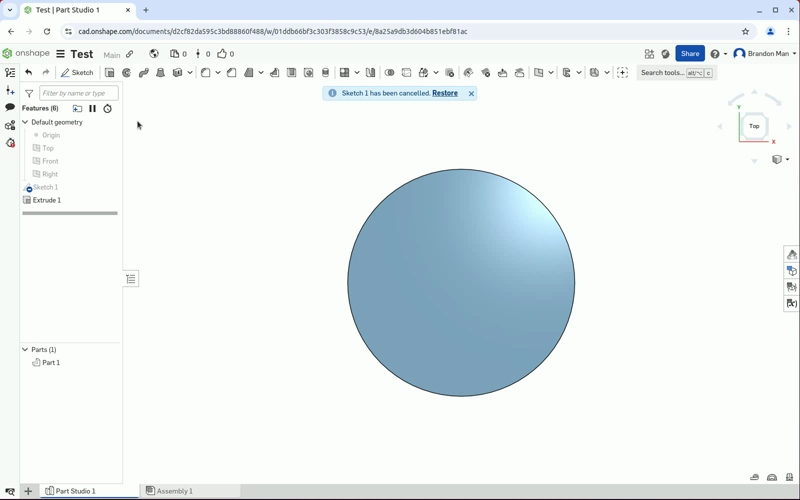
mouse_move(73, 189)
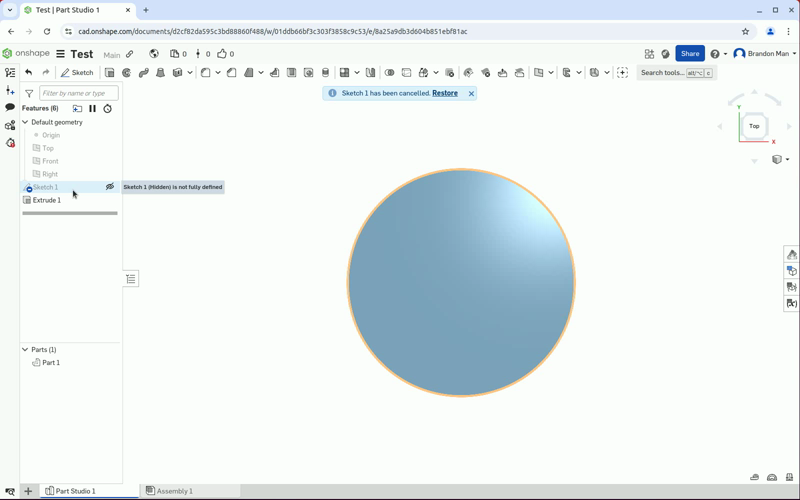
click(73, 189)
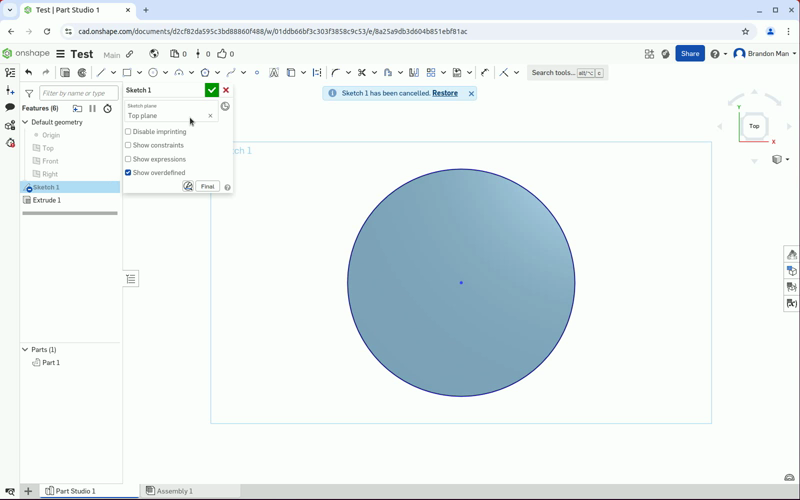
mouse_move(229, 92)
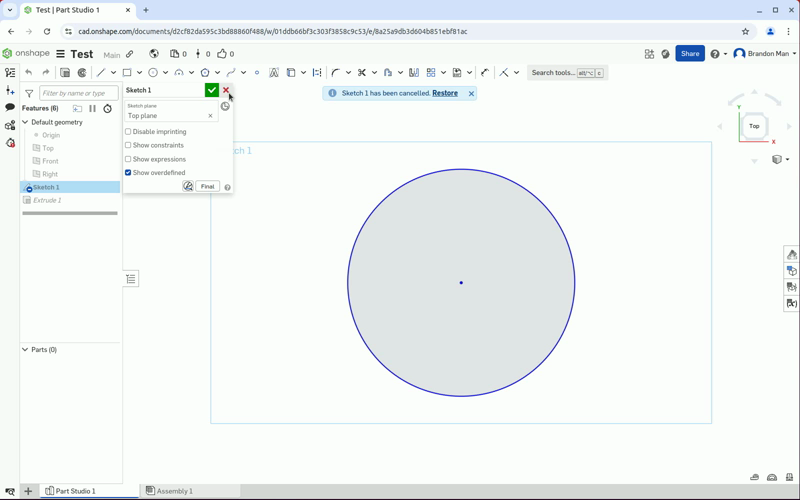
click(229, 92)
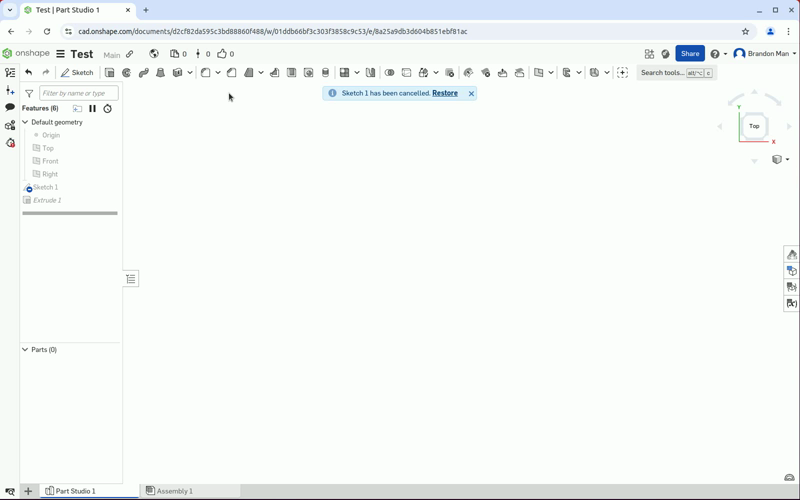
mouse_move(541, 75)
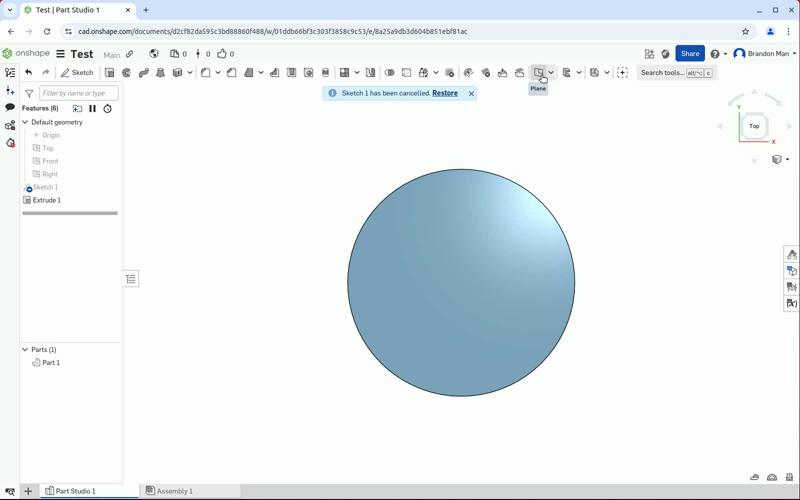
click(541, 75)
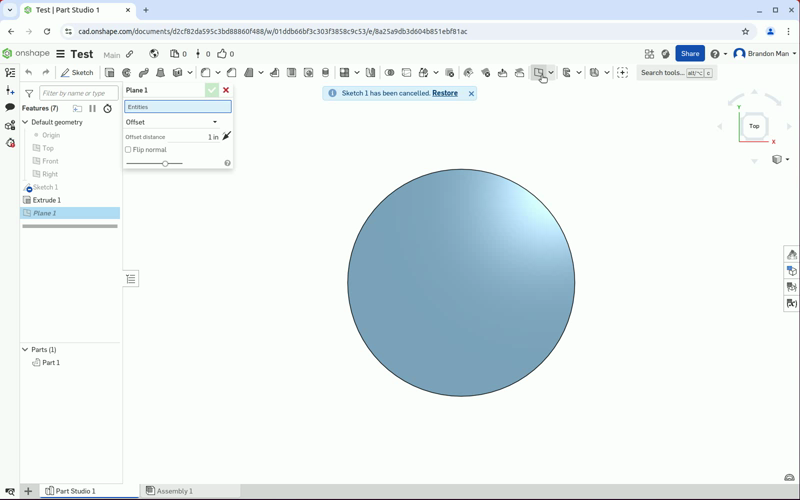
mouse_move(73, 150)
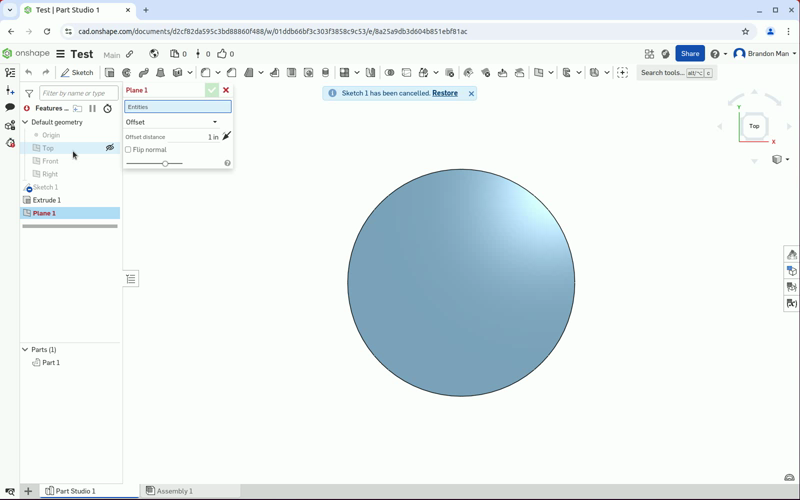
click(73, 150)
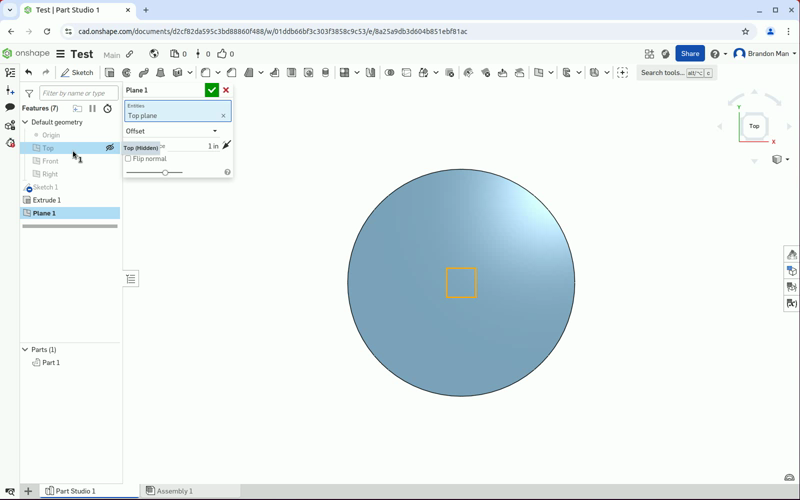
key(tab, 2)
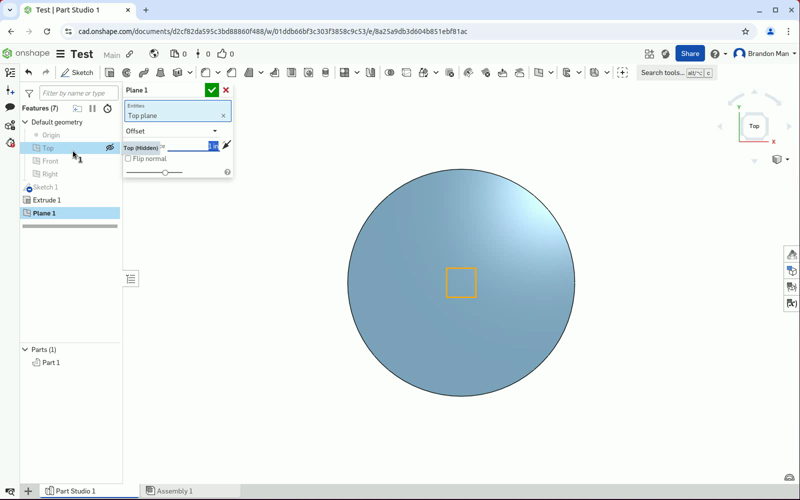
text(14.45)
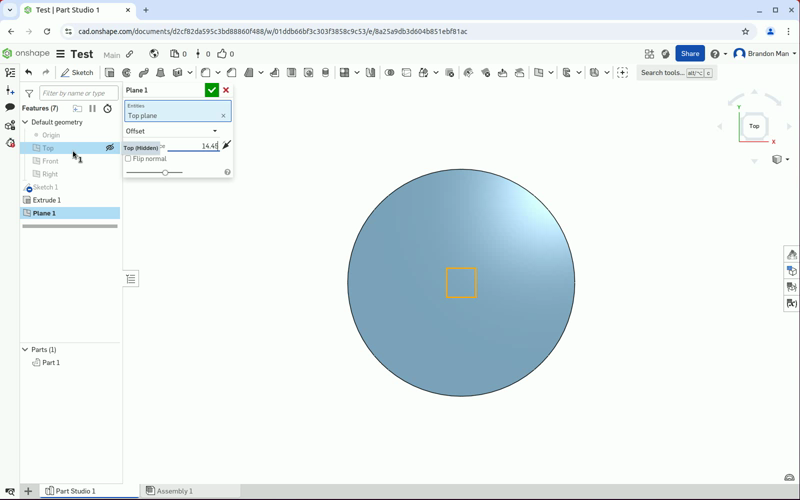
key(enter, 2)
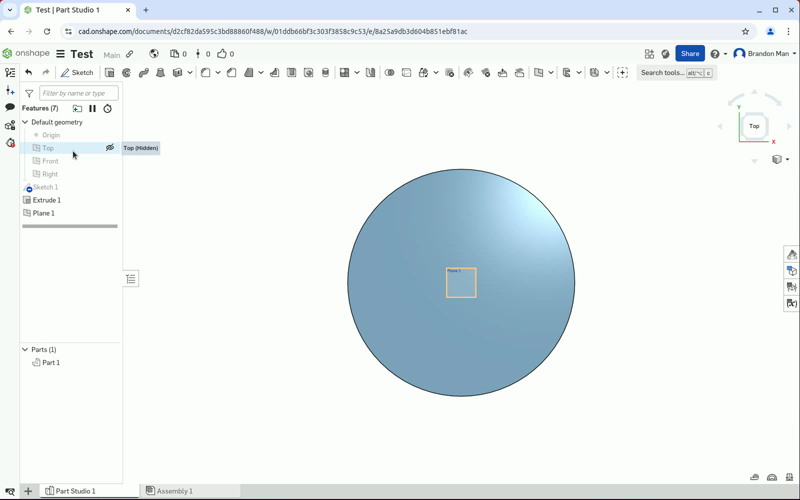
key(shift+s)
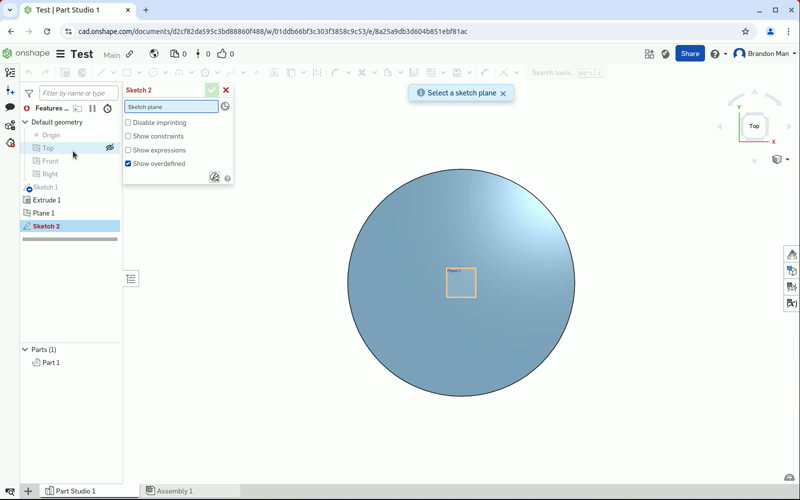
mouse_move(73, 215)
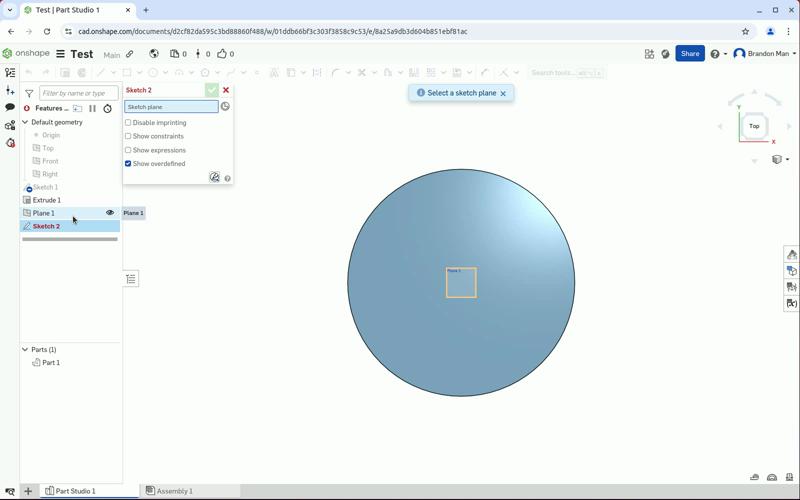
click(73, 215)
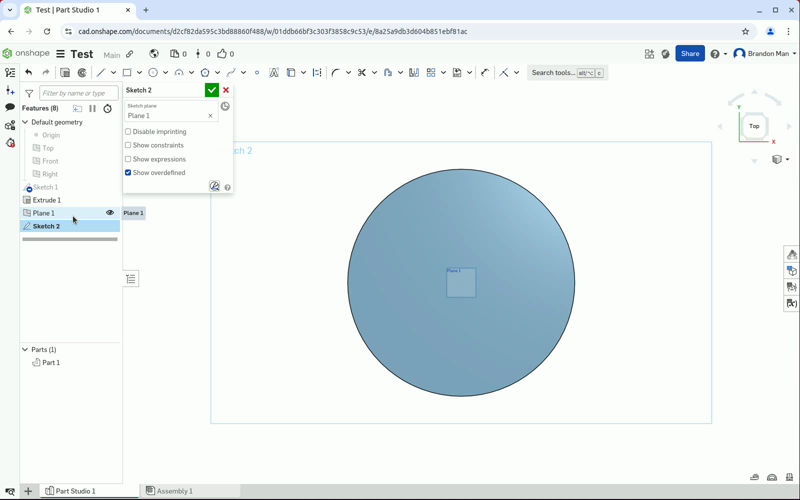
mouse_move(73, 352)
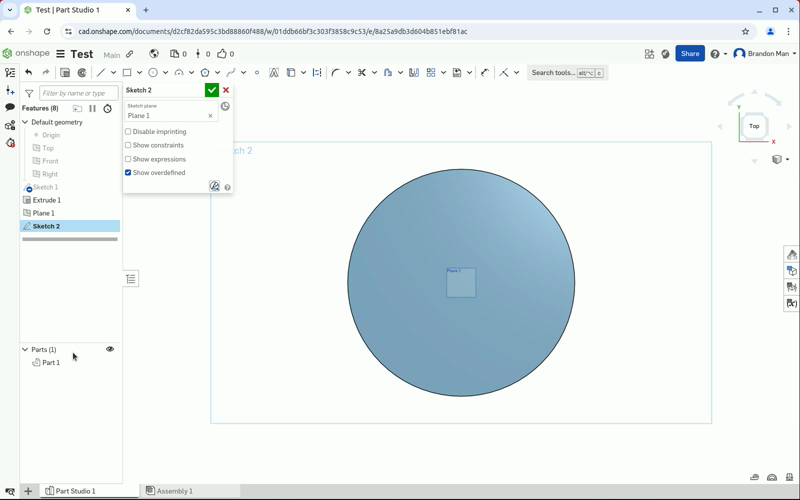
key(y)
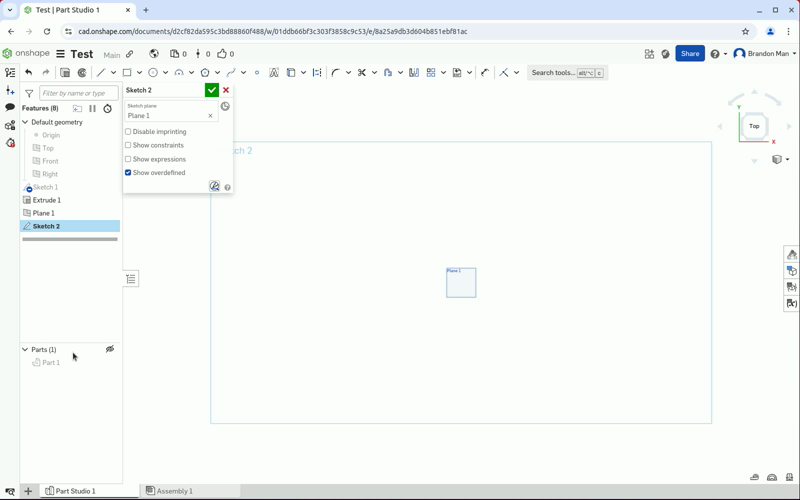
key(c)
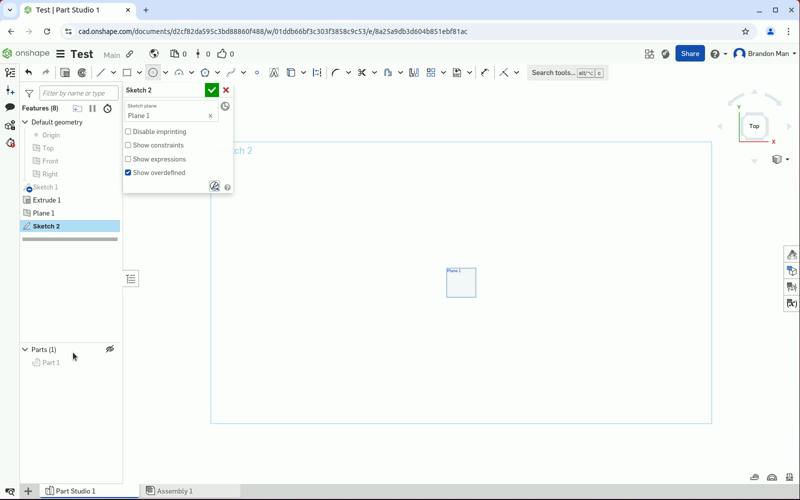
key_down(shift)
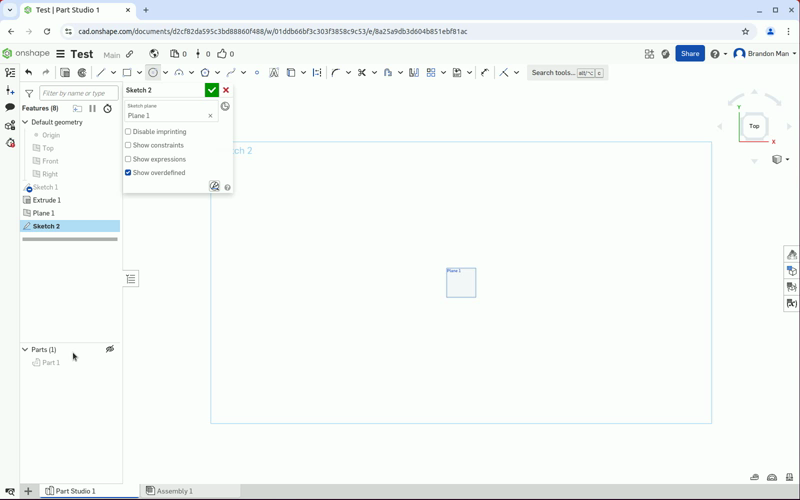
mouse_move(461, 282)
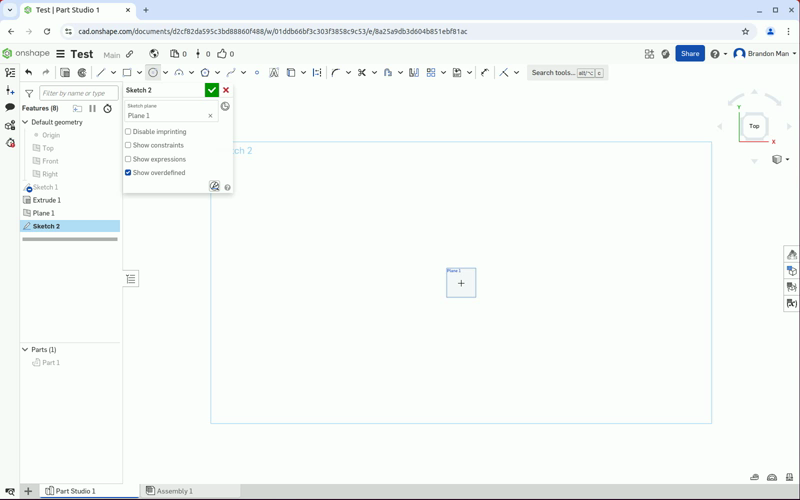
click(461, 282)
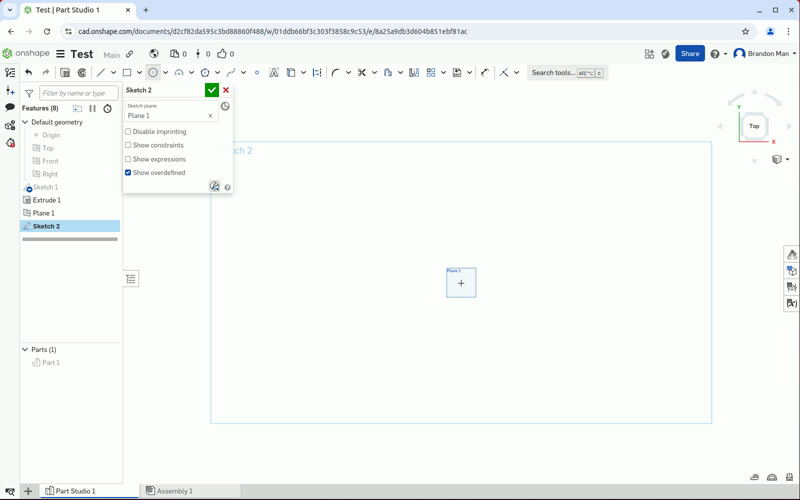
key_up(shift)
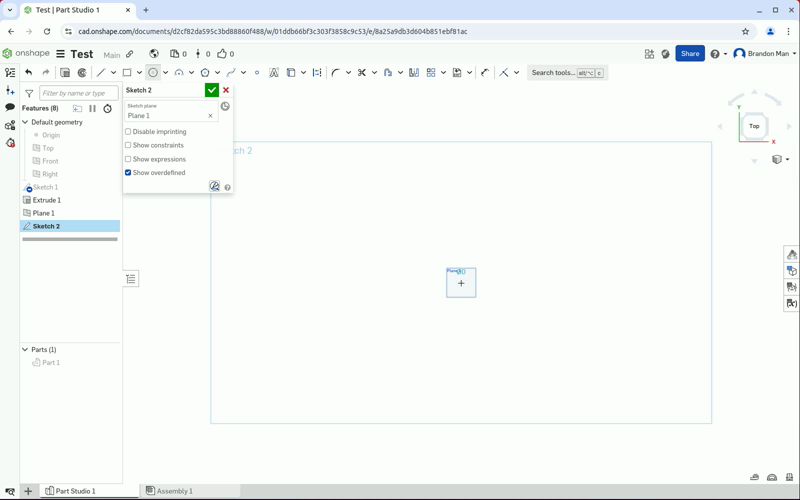
mouse_move(490, 282)
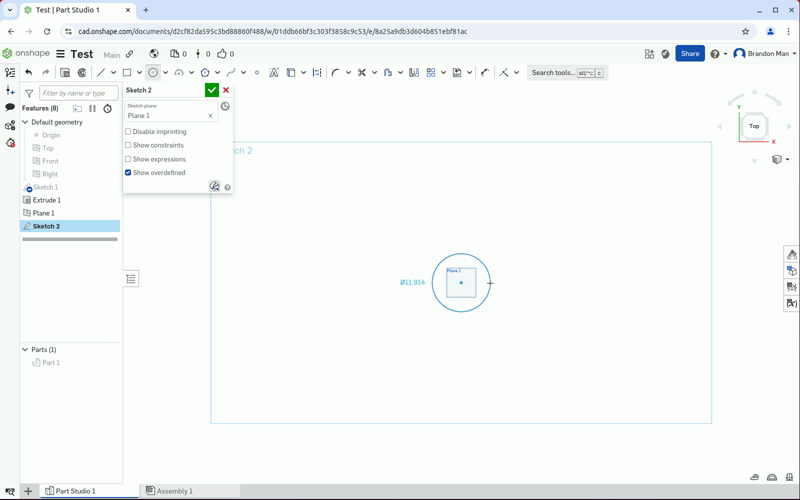
click(490, 282)
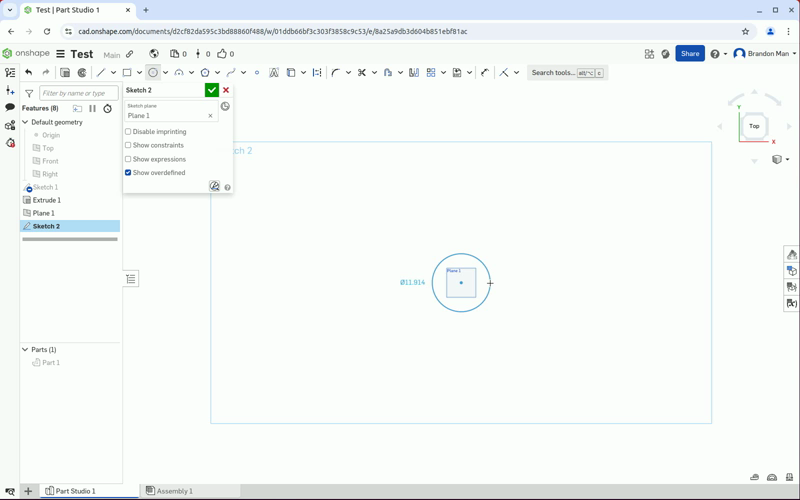
key(esc)
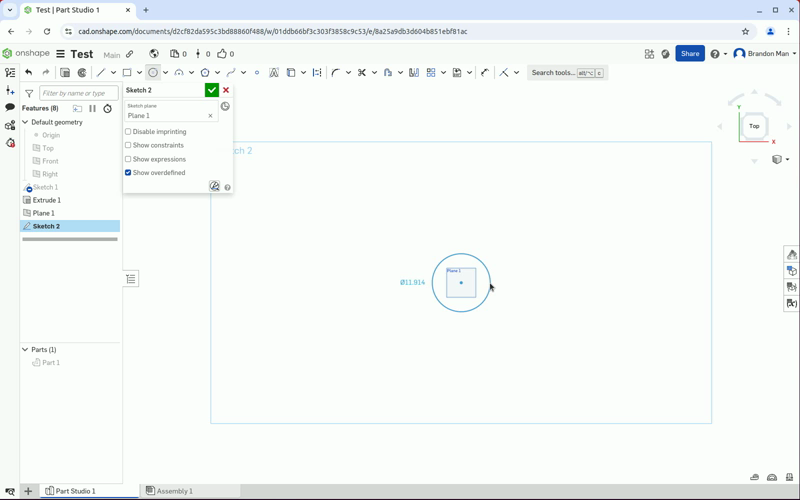
mouse_move(464, 289)
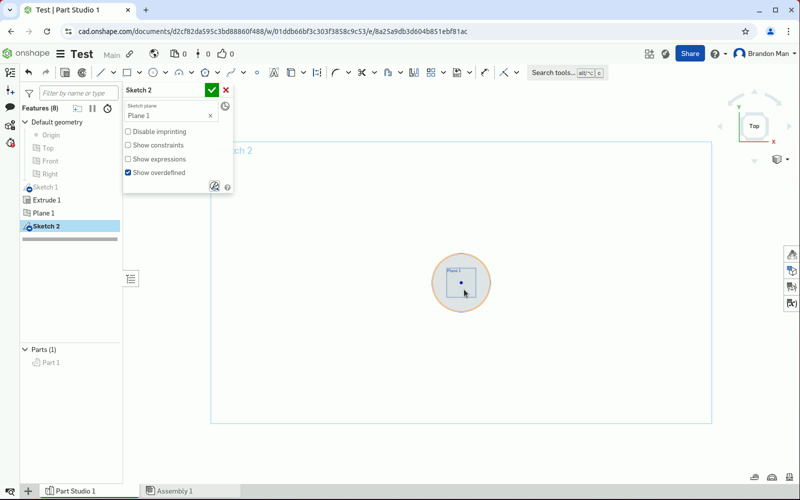
click(464, 289)
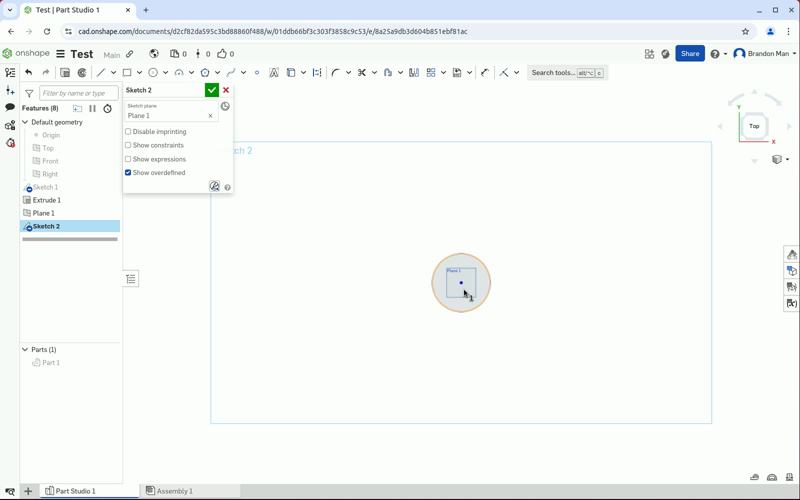
mouse_move(73, 352)
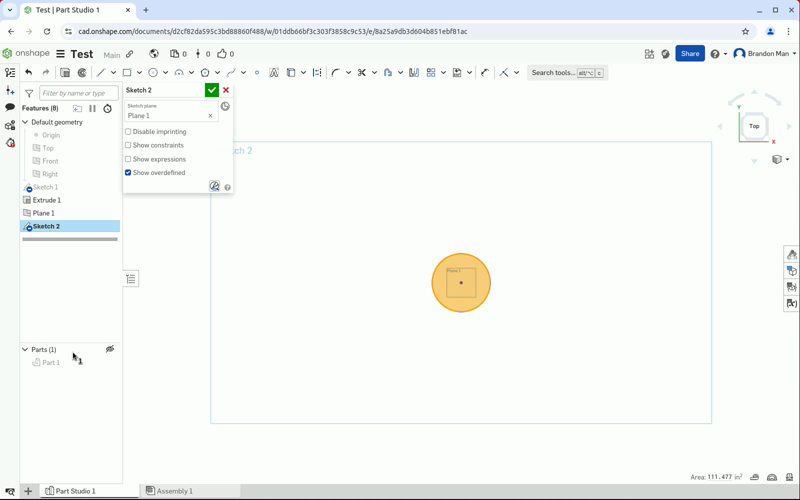
key(shift+y)
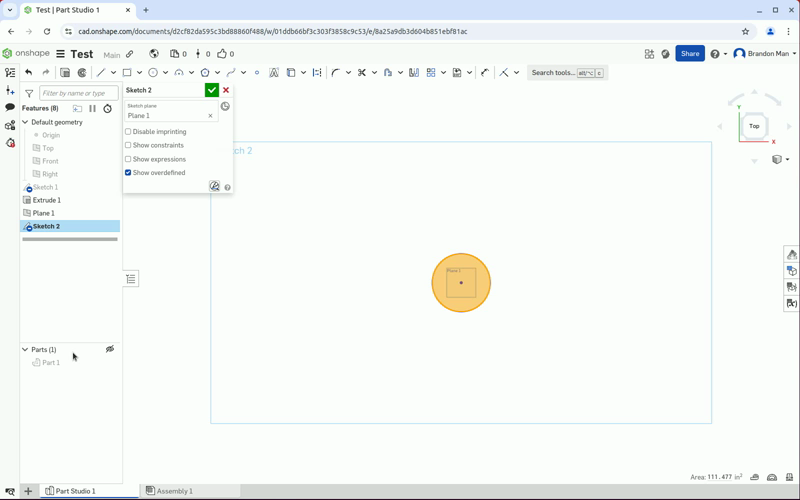
key(shift+e)
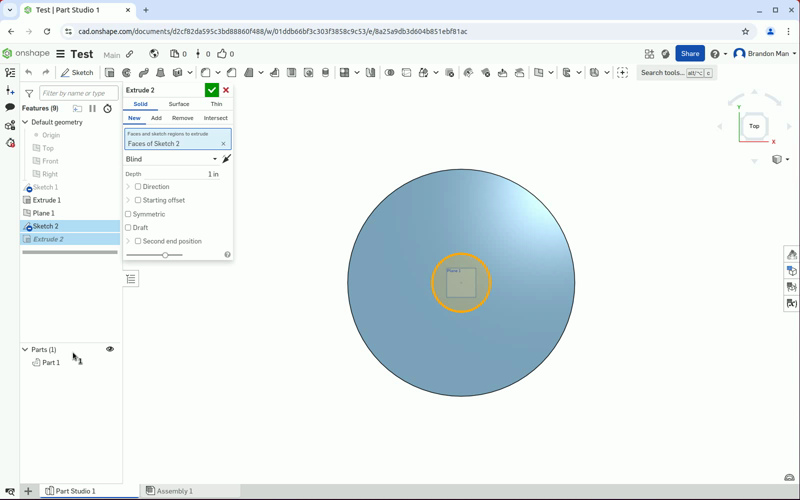
mouse_move(143, 106)
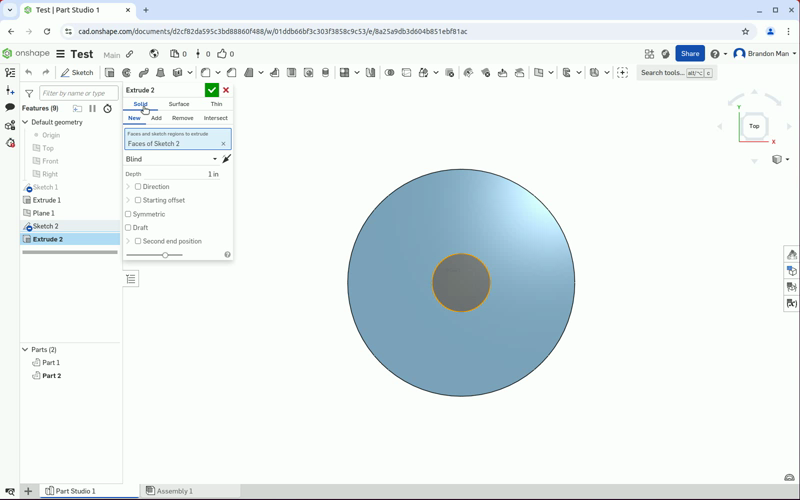
click(143, 106)
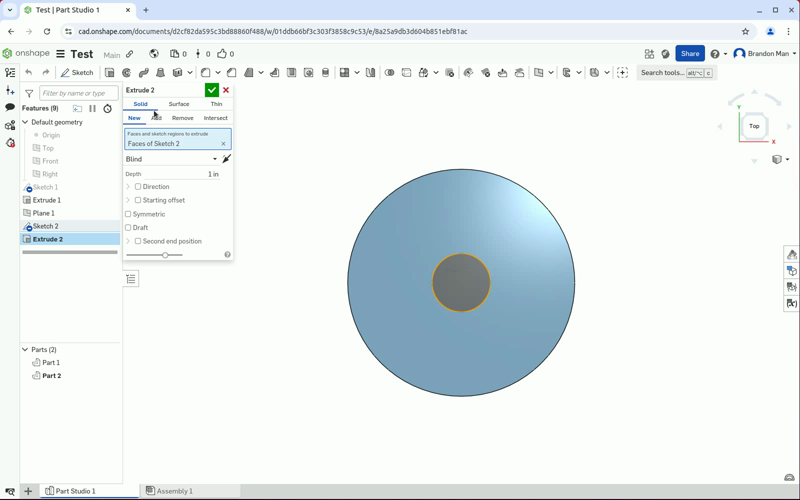
mouse_move(186, 120)
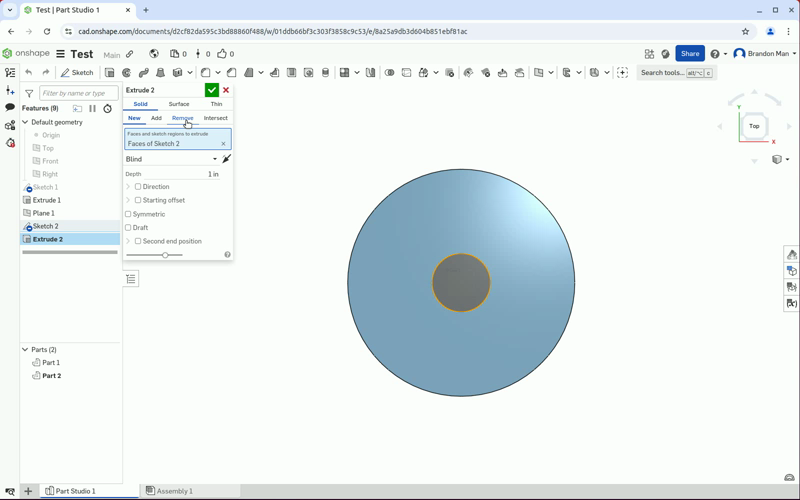
click(186, 120)
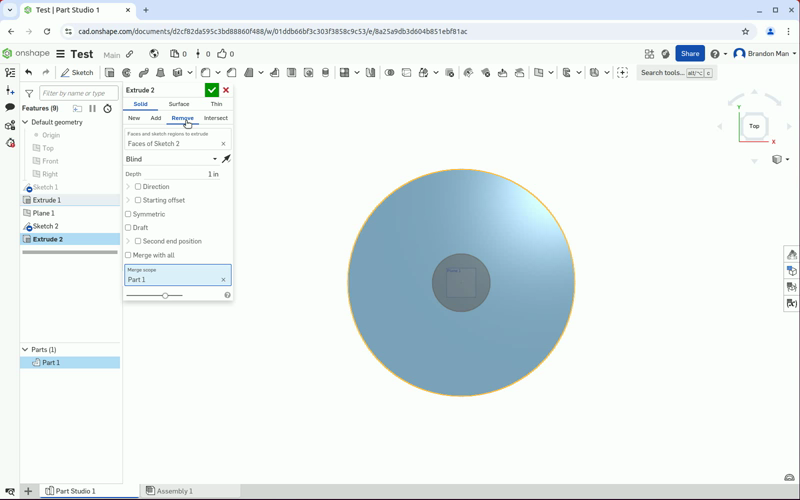
key(tab, 4)
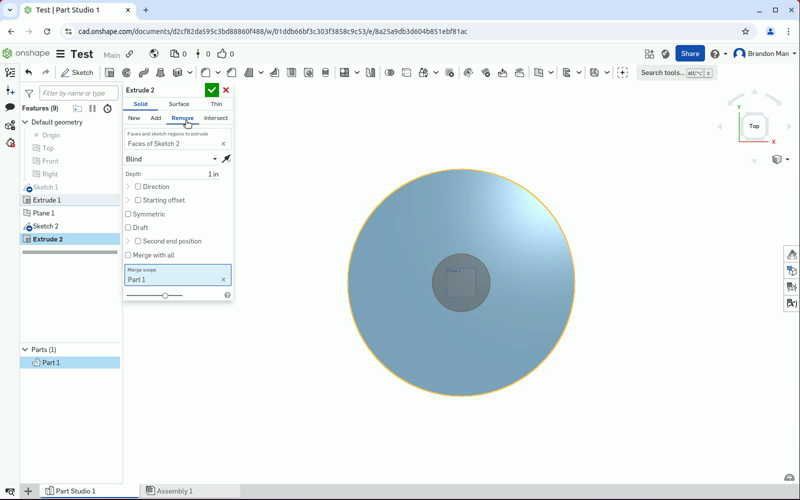
text(14.443)
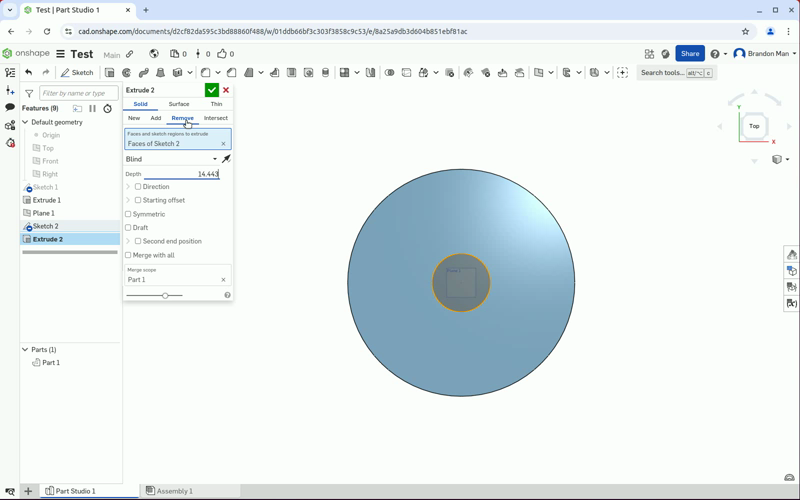
key(tab, 6)
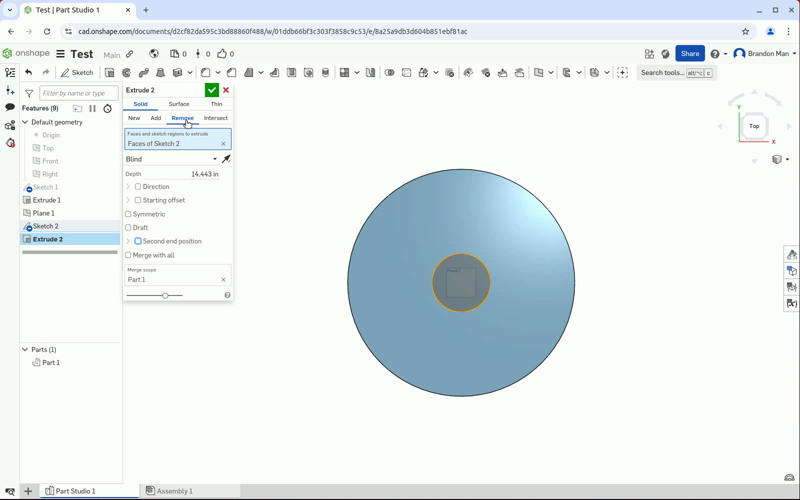
key(space)
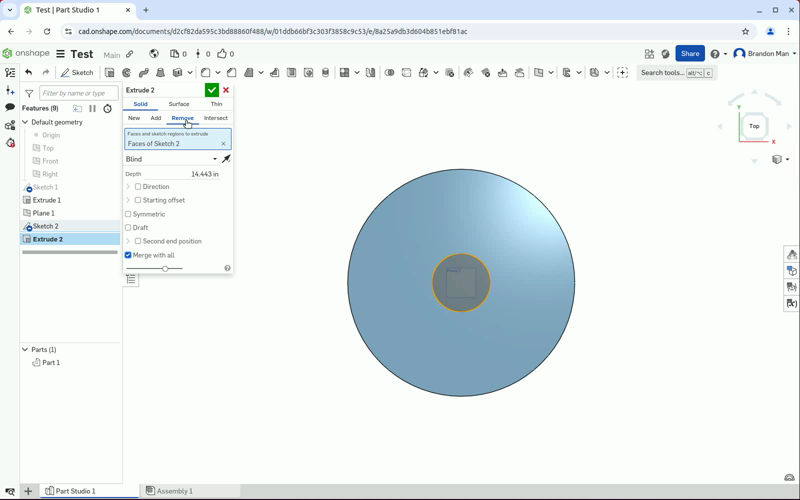
key(enter)
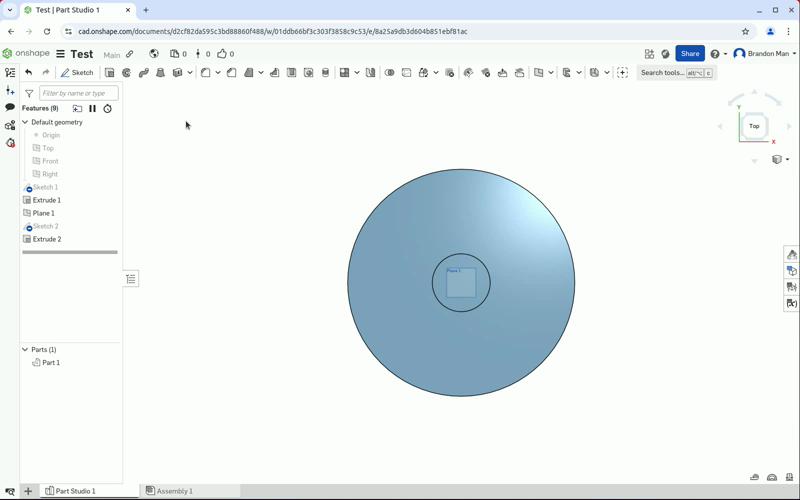
key(shift+h)
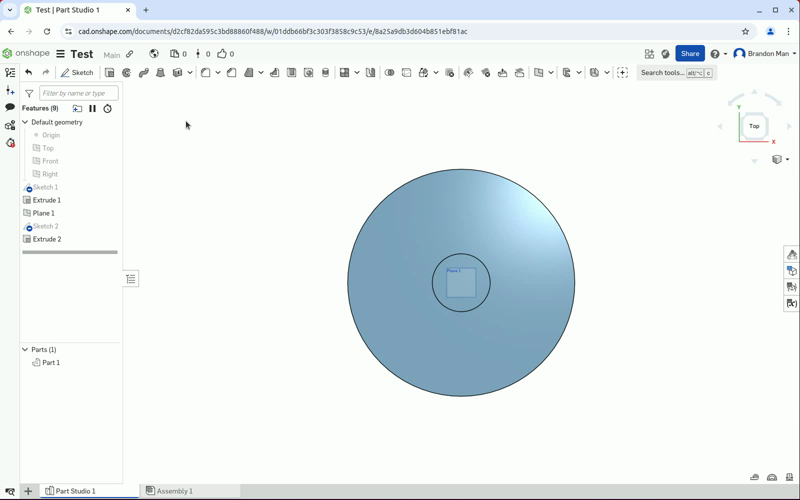
key(shift+h)
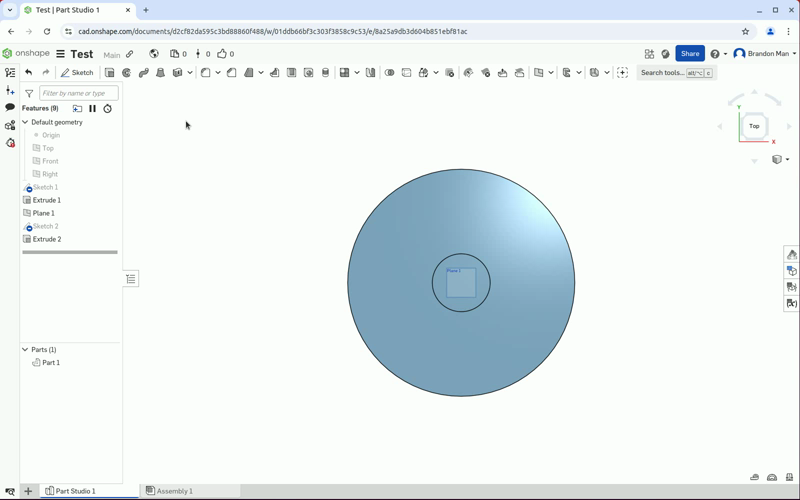
key(shift+7)
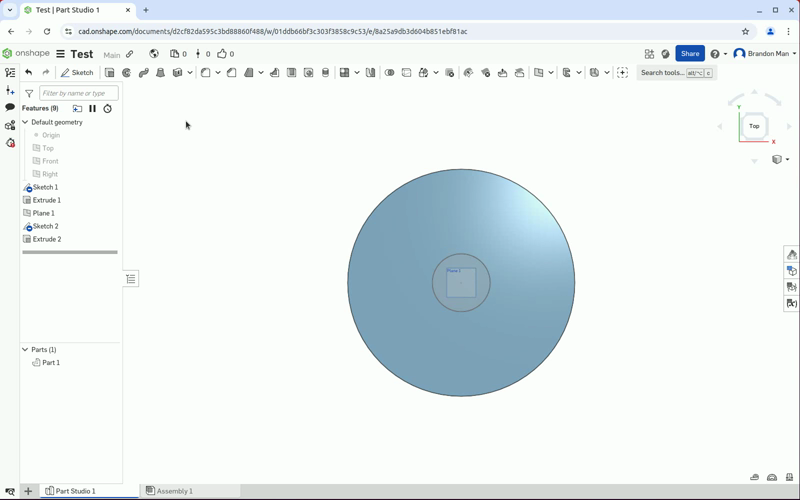
key(up, 3)
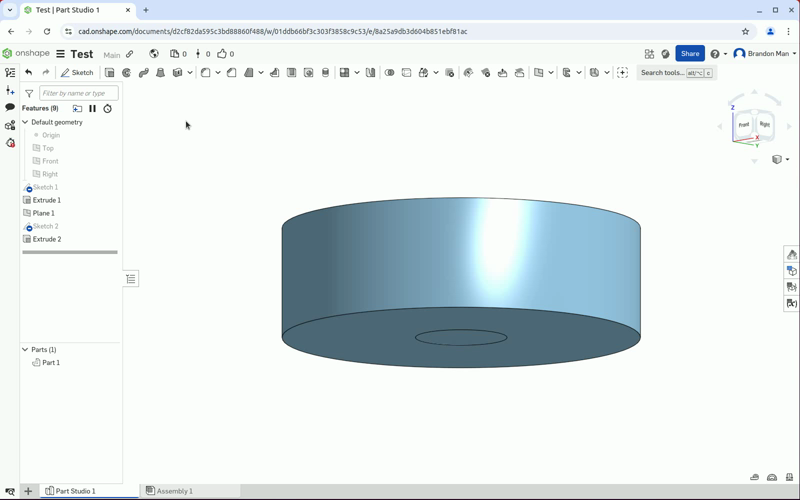
key(left, 3)
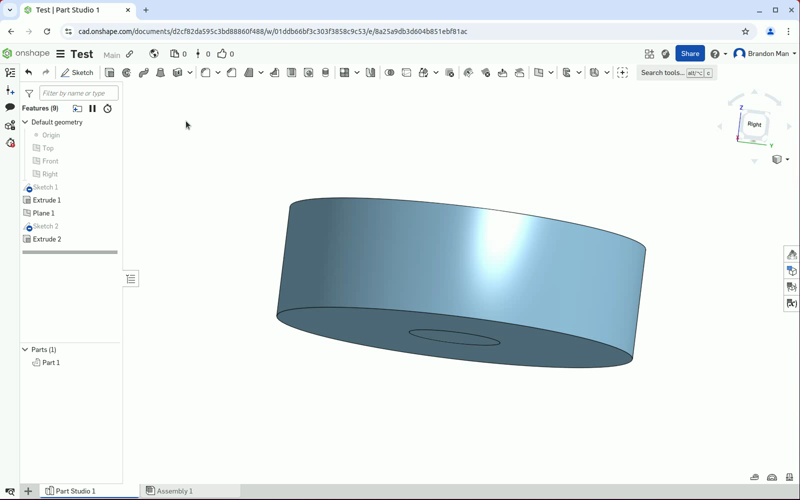
key(right, 3)
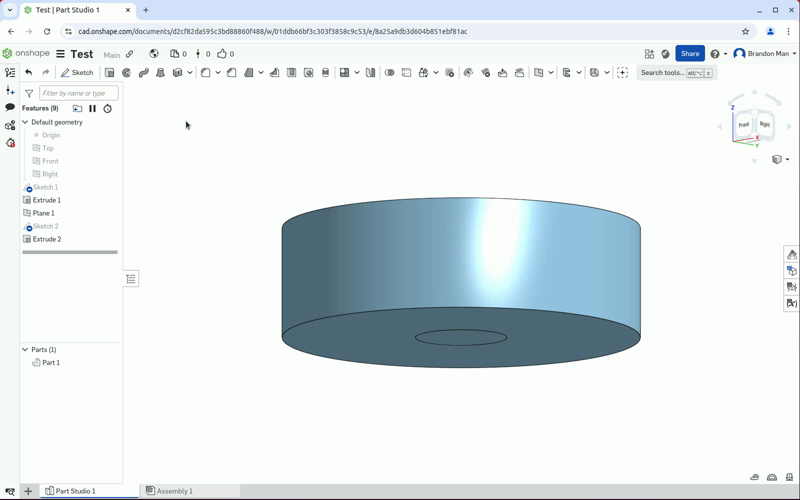
key(down, 3)
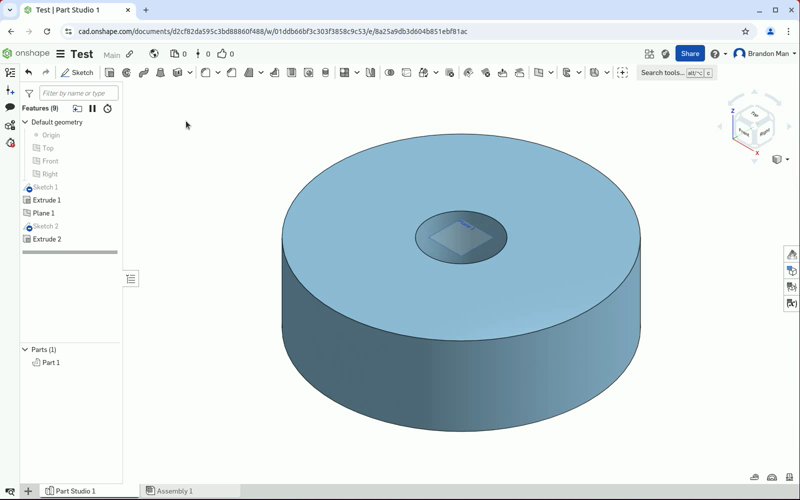
mouse_move(73, 189)
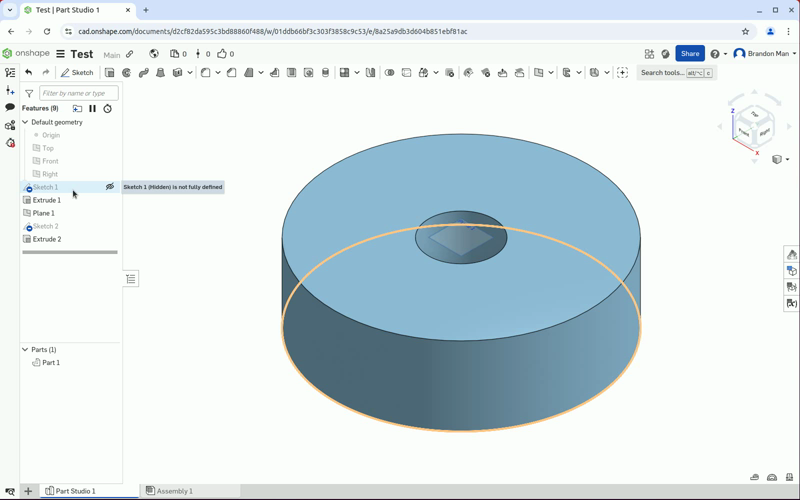
click(73, 189)